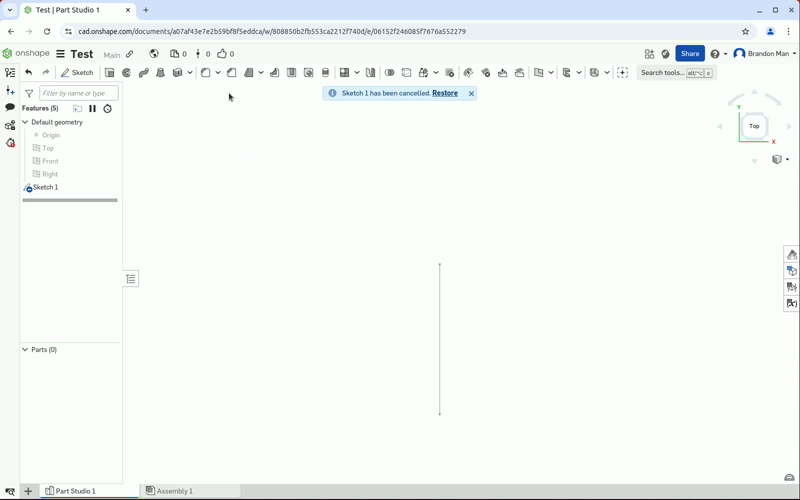
key(shift+h)
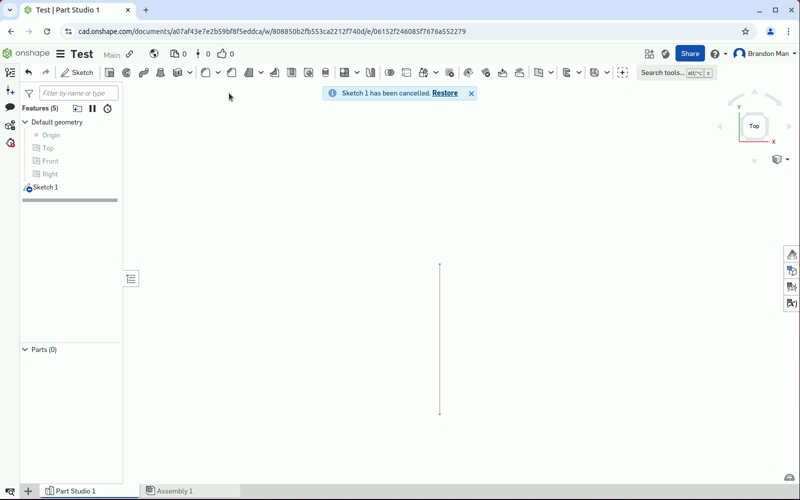
key(shift+s)
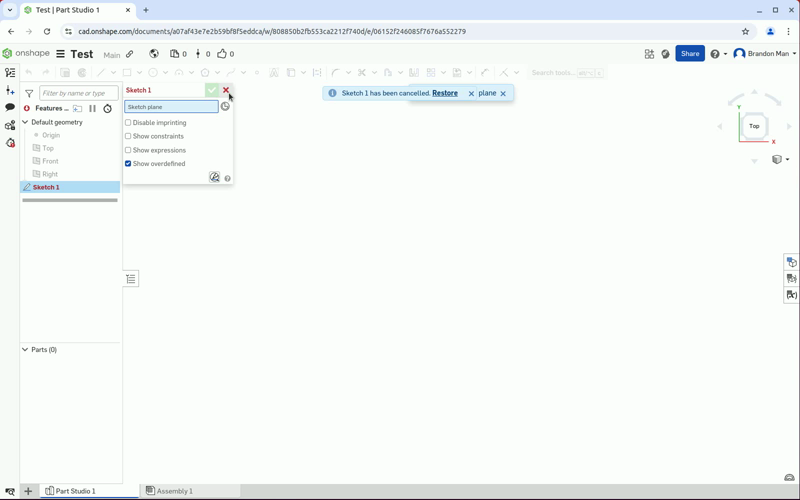
mouse_move(73, 150)
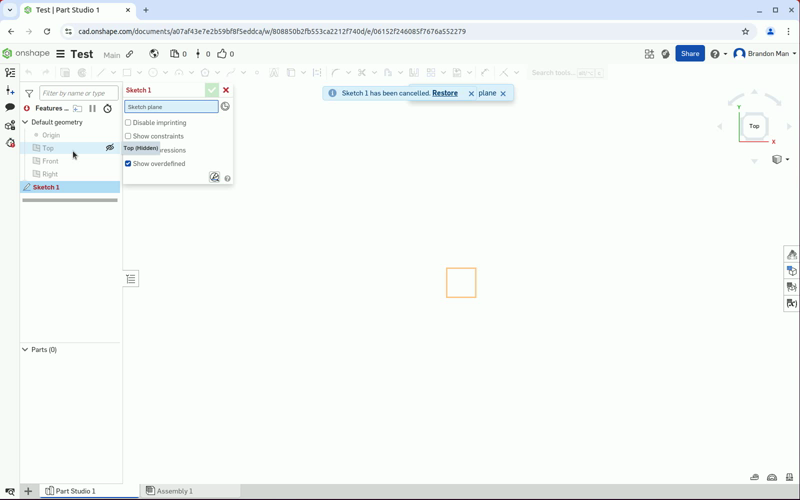
click(73, 150)
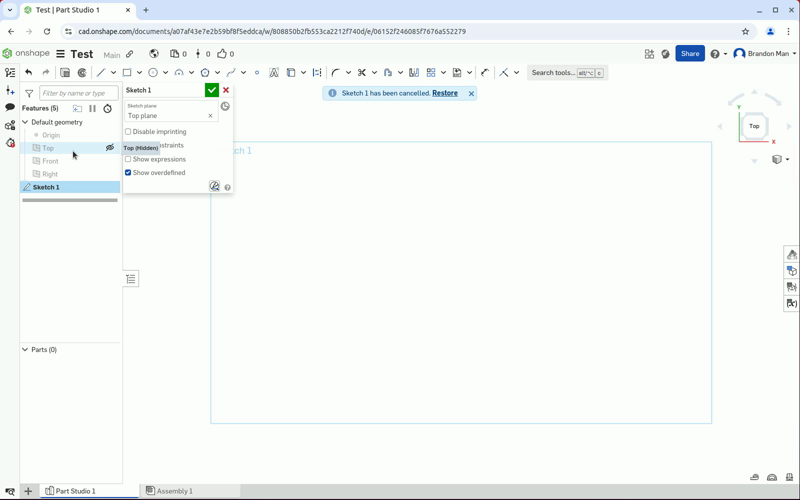
mouse_move(73, 352)
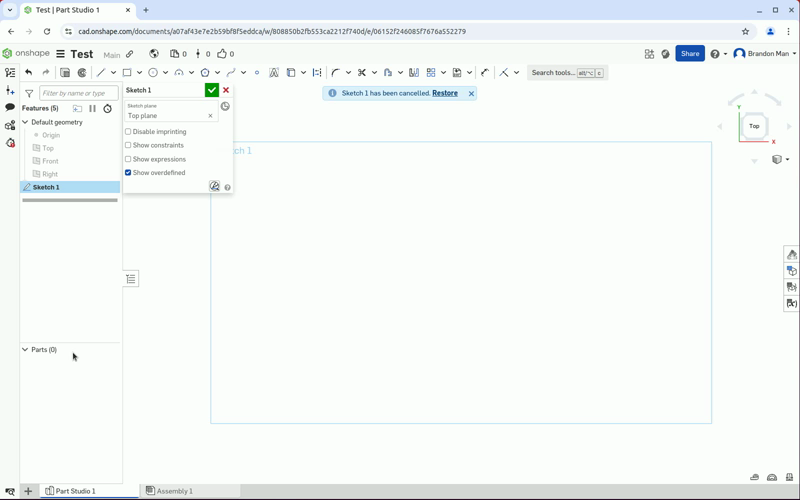
key(y)
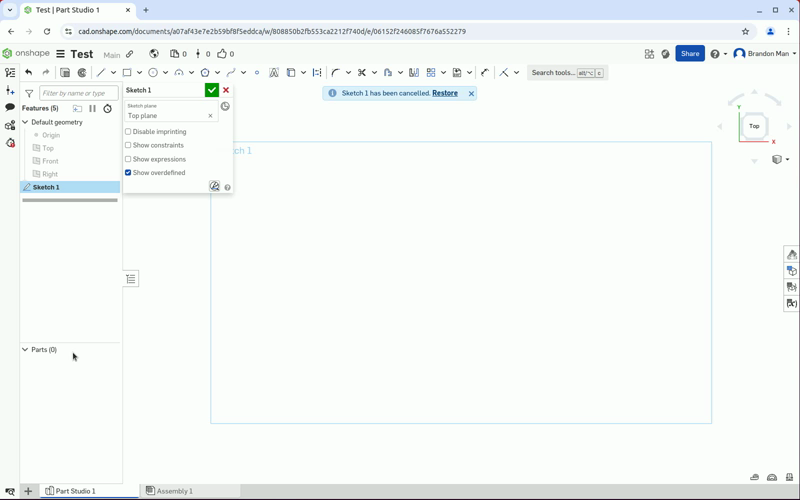
key(c)
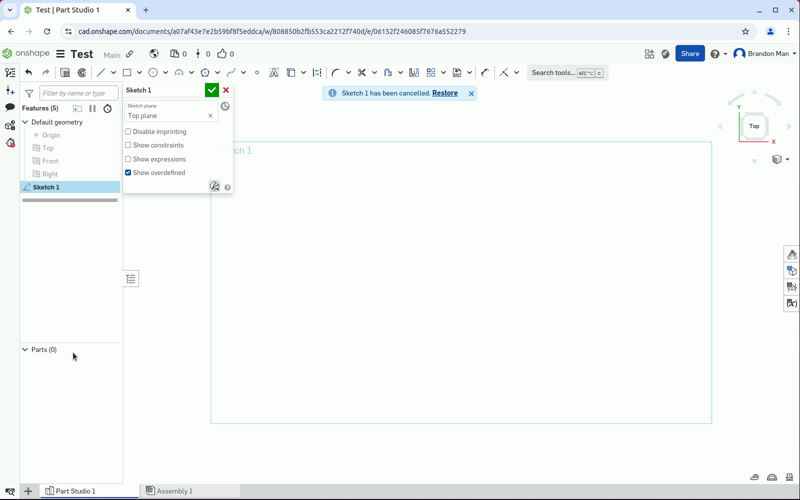
key_down(shift)
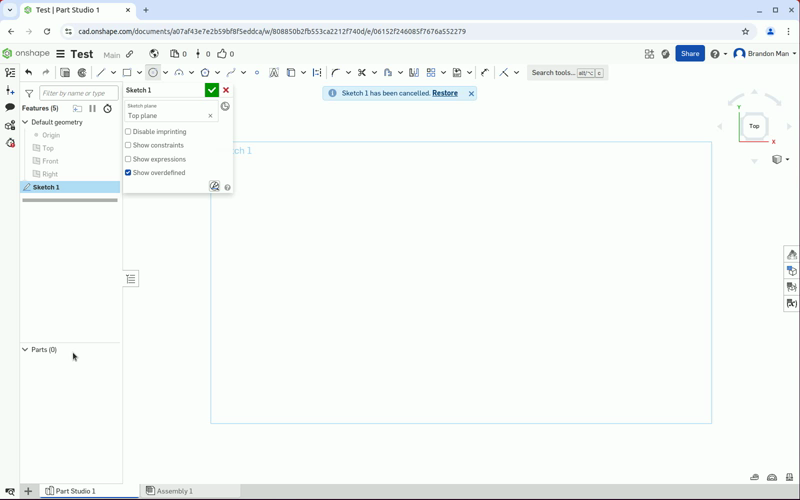
mouse_move(461, 282)
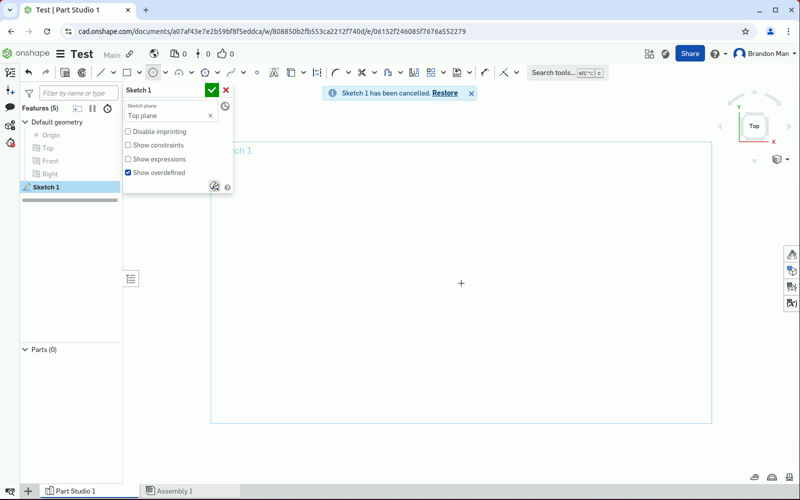
click(461, 282)
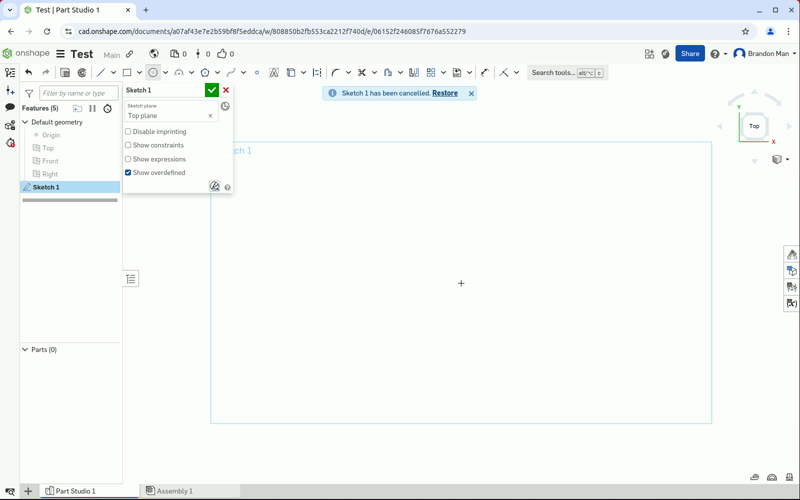
key_up(shift)
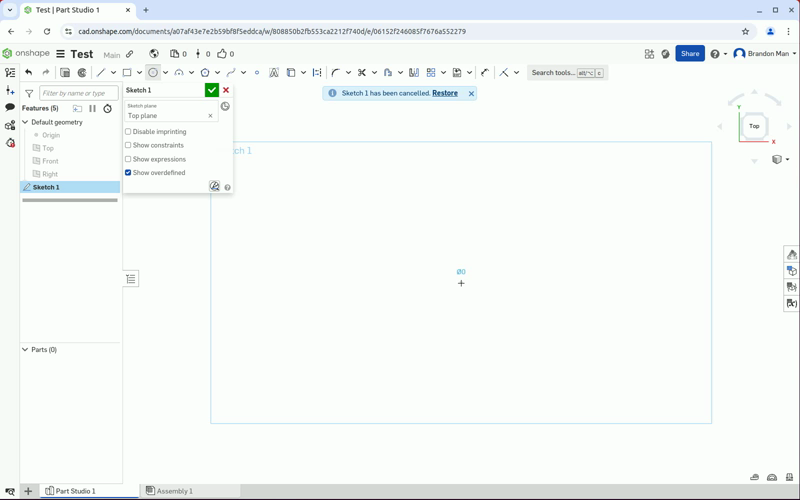
mouse_move(574, 282)
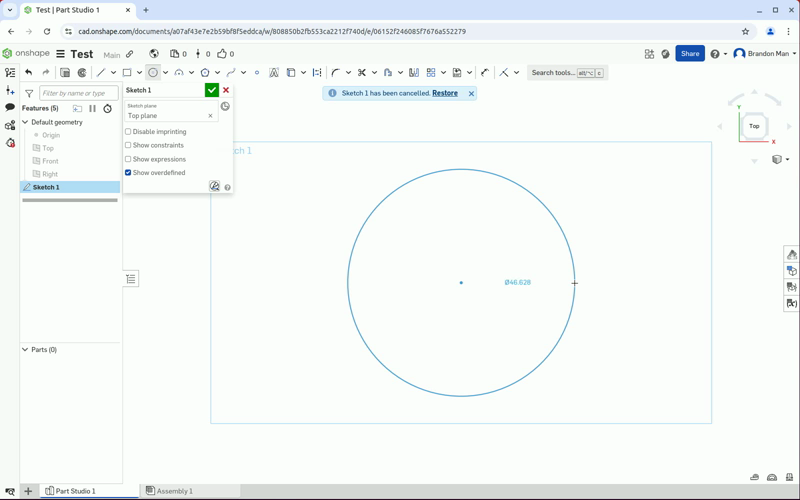
click(574, 282)
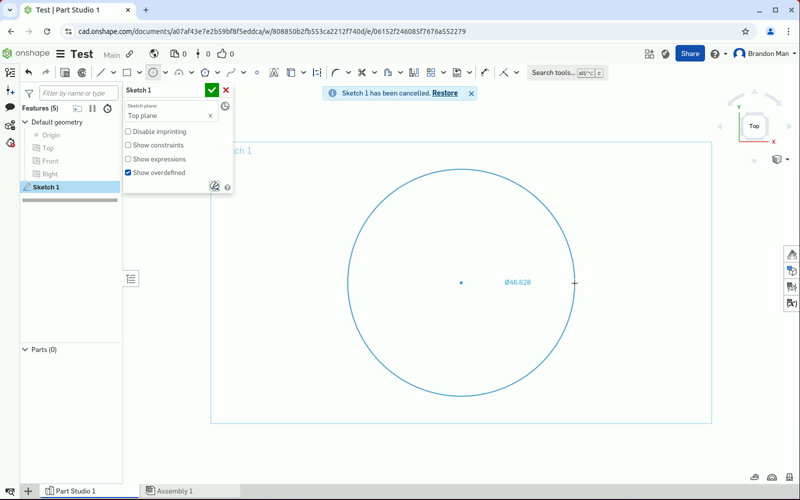
key(esc)
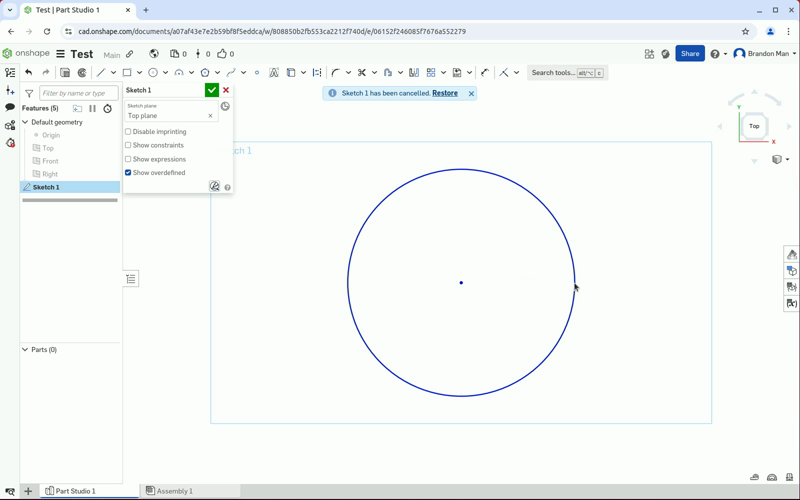
mouse_move(436, 245)
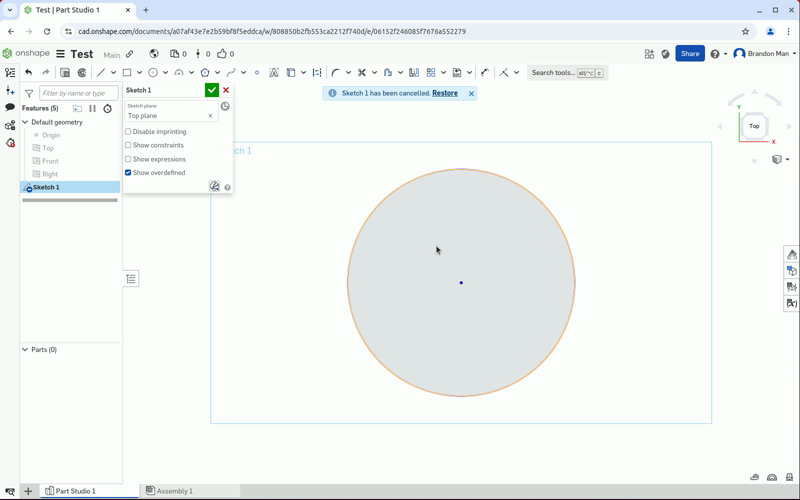
click(436, 245)
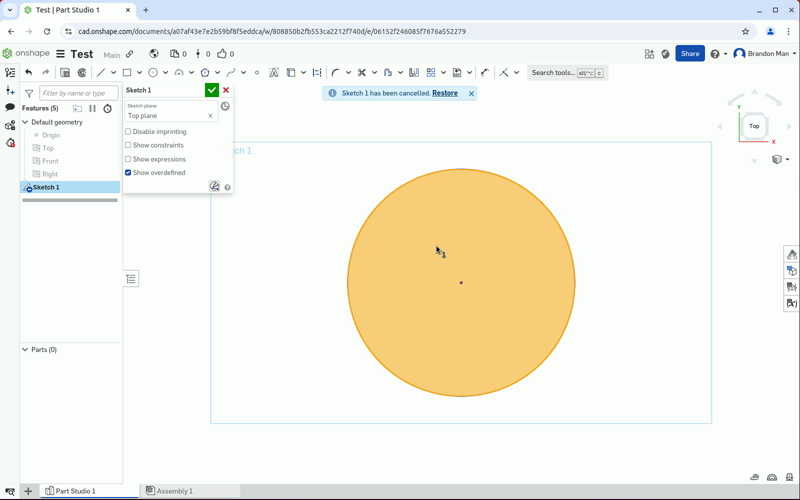
mouse_move(73, 352)
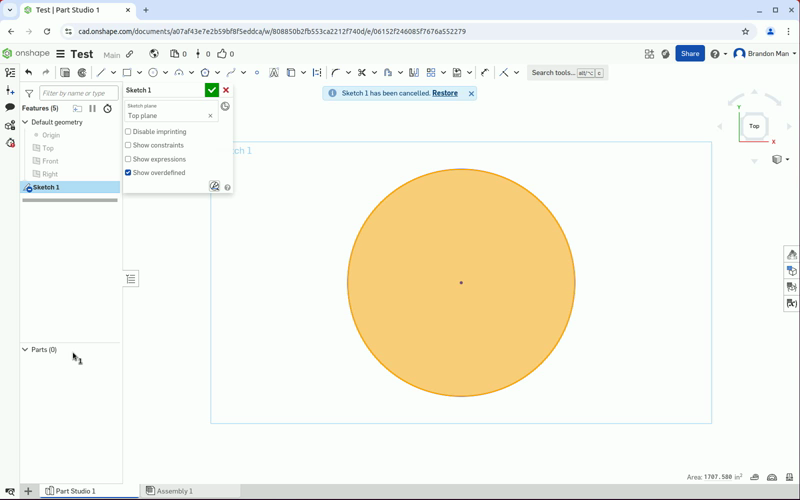
key(shift+y)
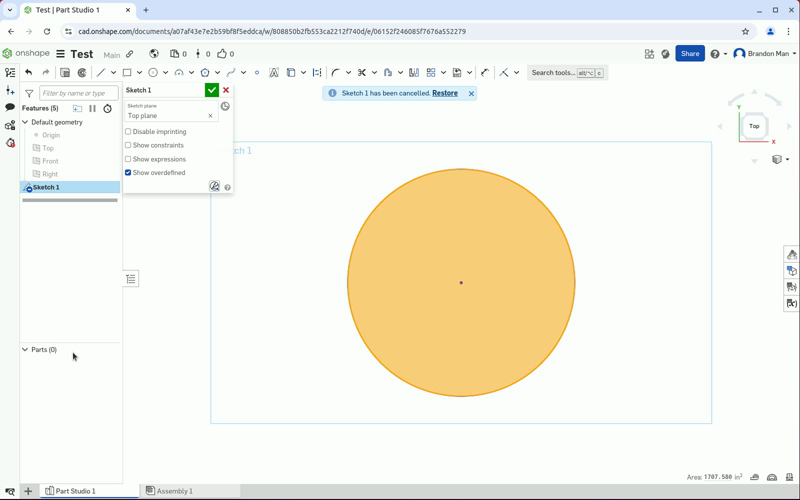
key(shift+e)
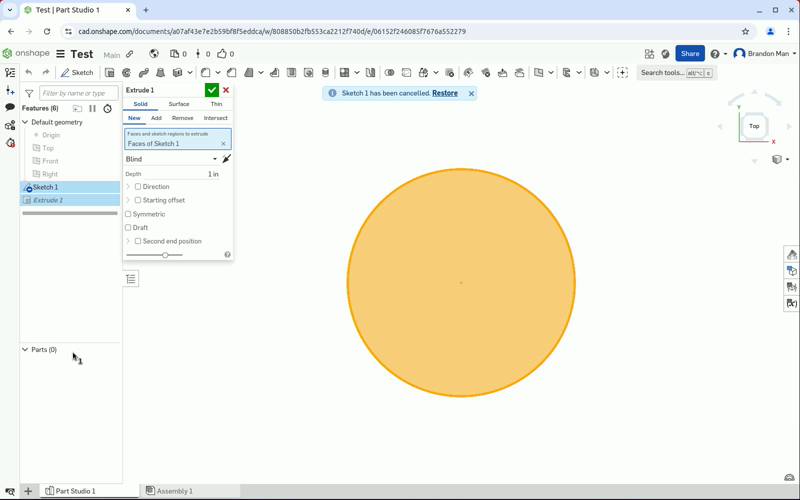
mouse_move(143, 106)
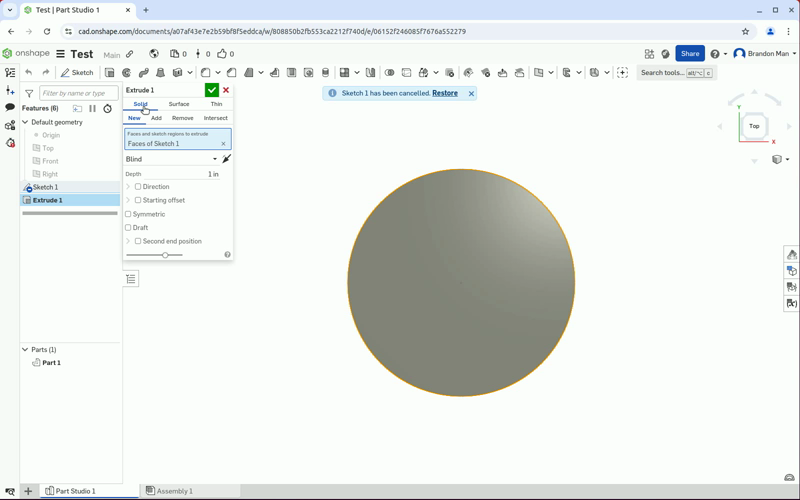
click(143, 106)
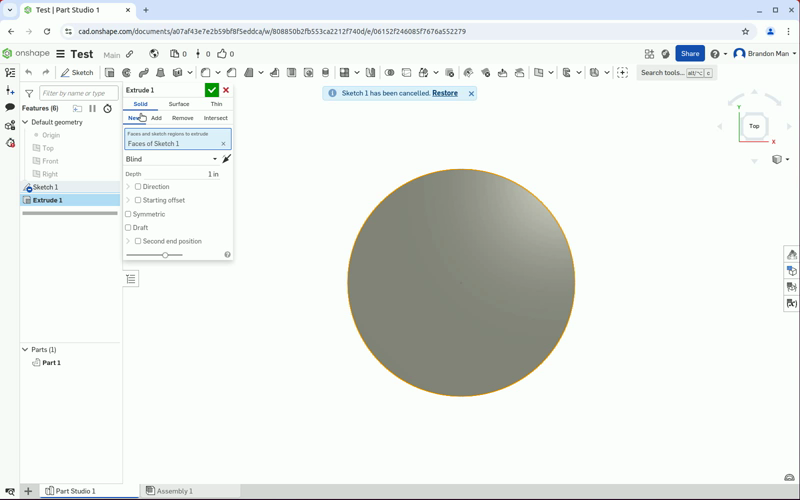
mouse_move(137, 120)
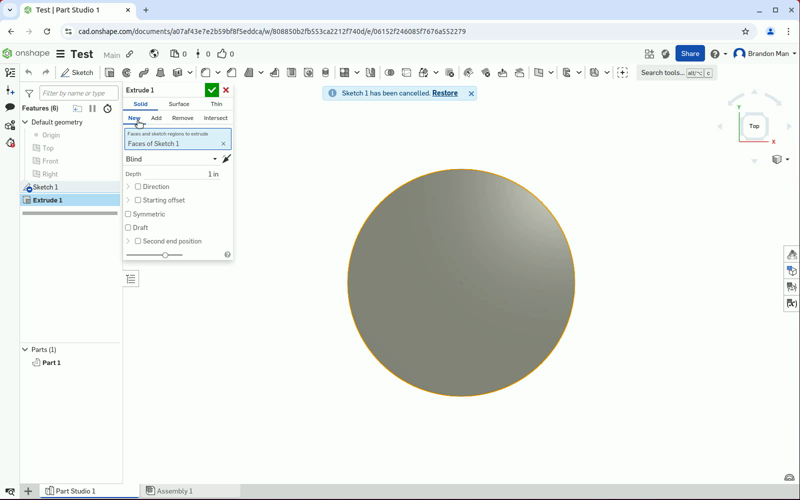
click(137, 120)
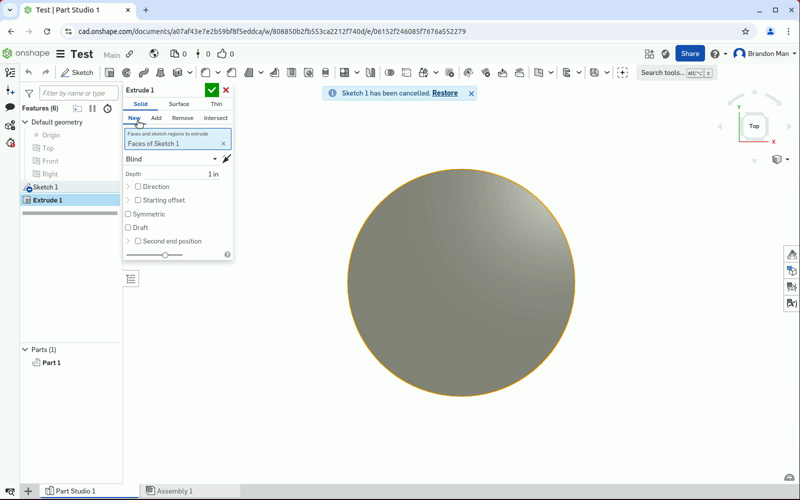
key(tab, 4)
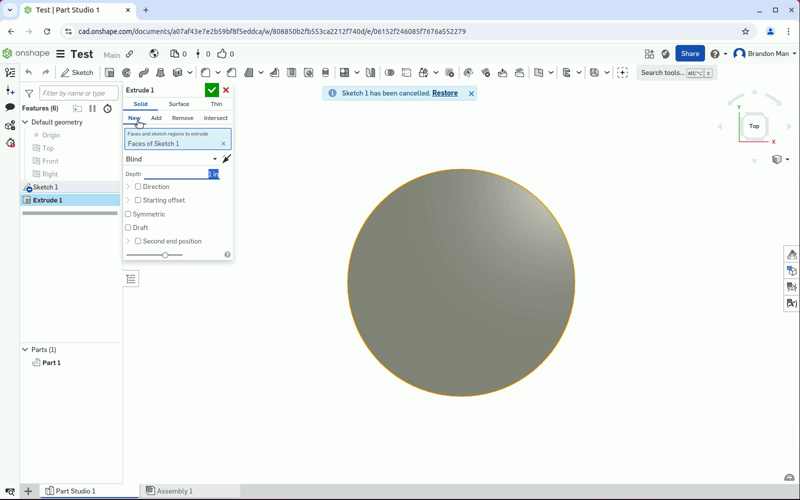
text(46.216)
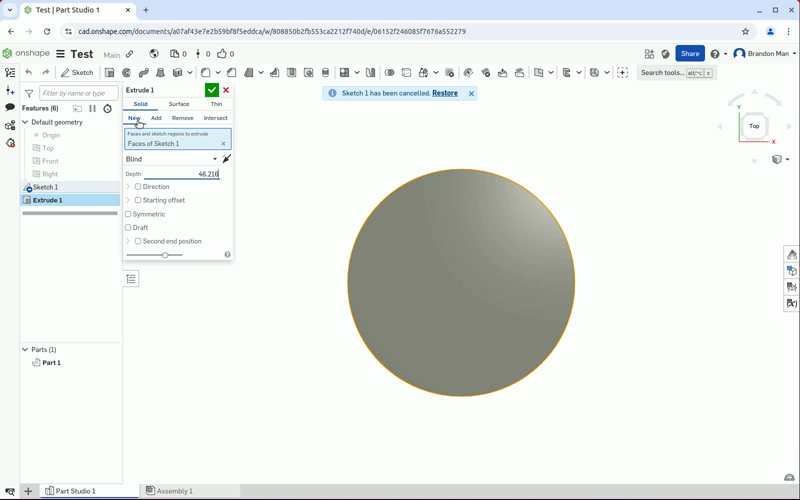
key(tab, 3)
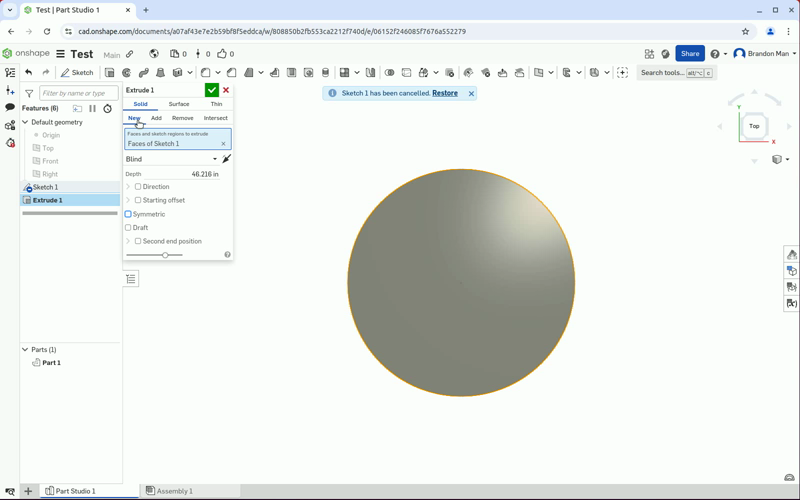
key(space)
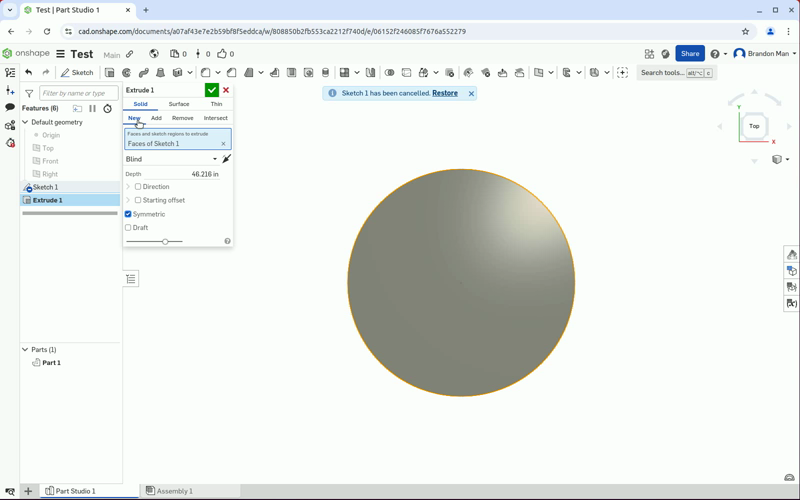
key(enter)
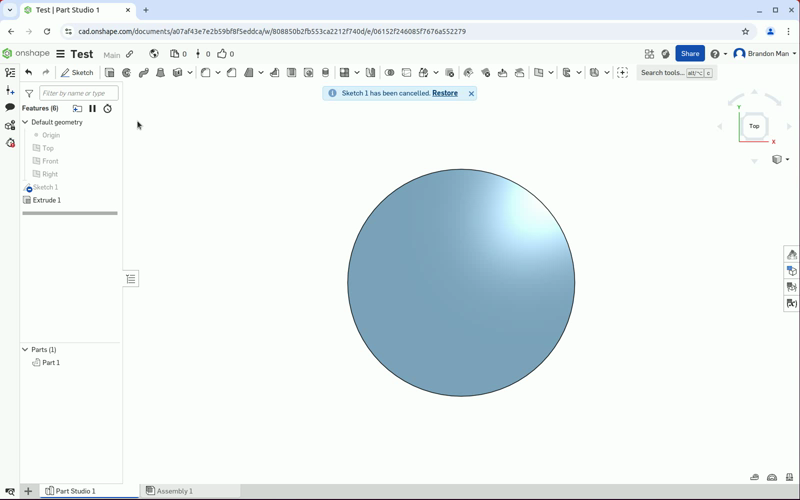
key(shift+h)
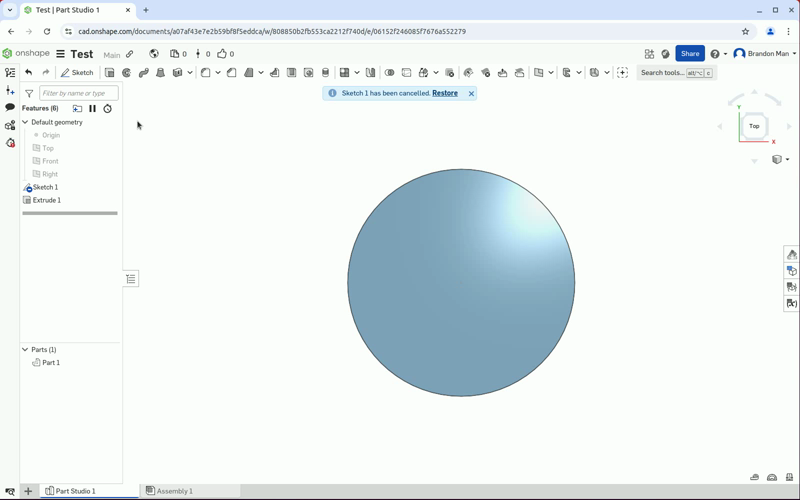
key(shift+h)
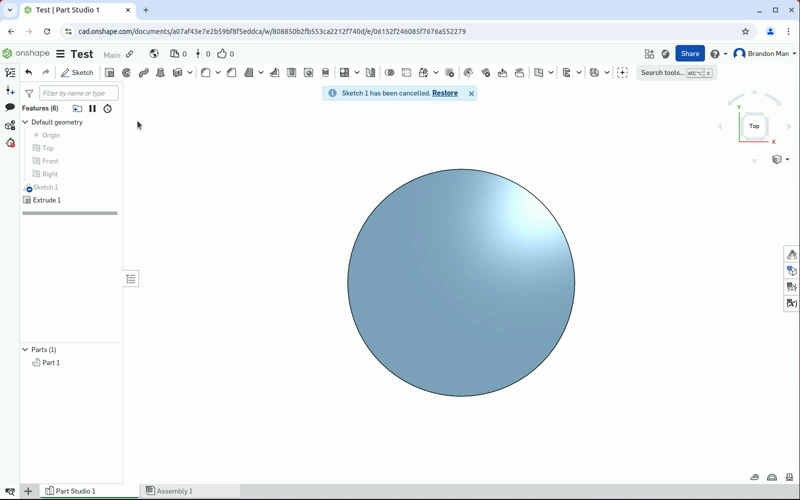
mouse_move(73, 189)
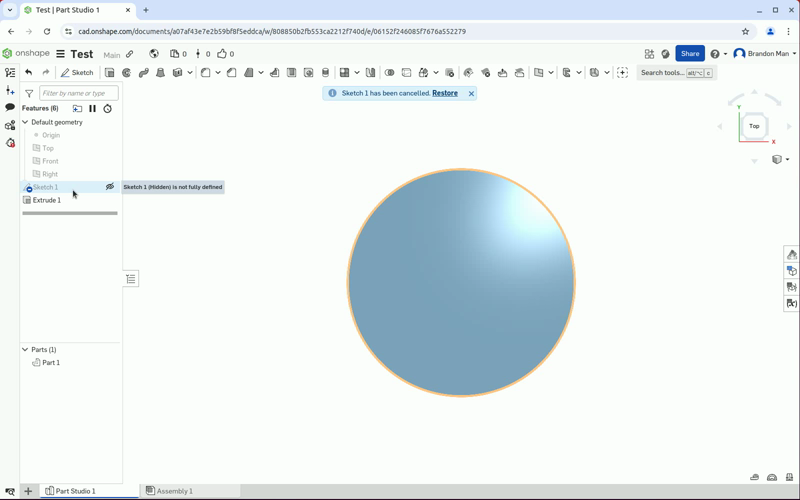
click(73, 189)
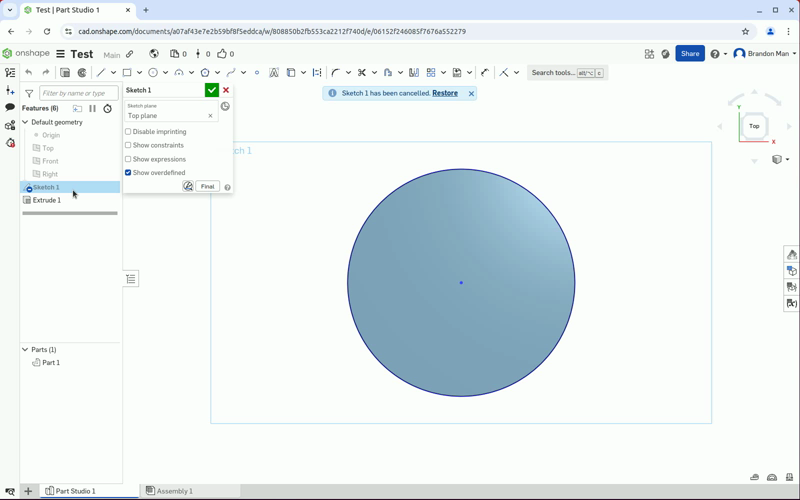
mouse_move(229, 92)
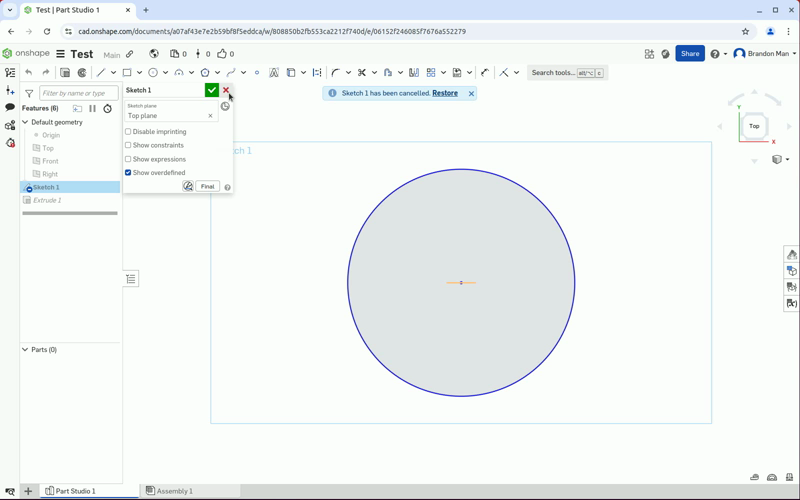
click(229, 92)
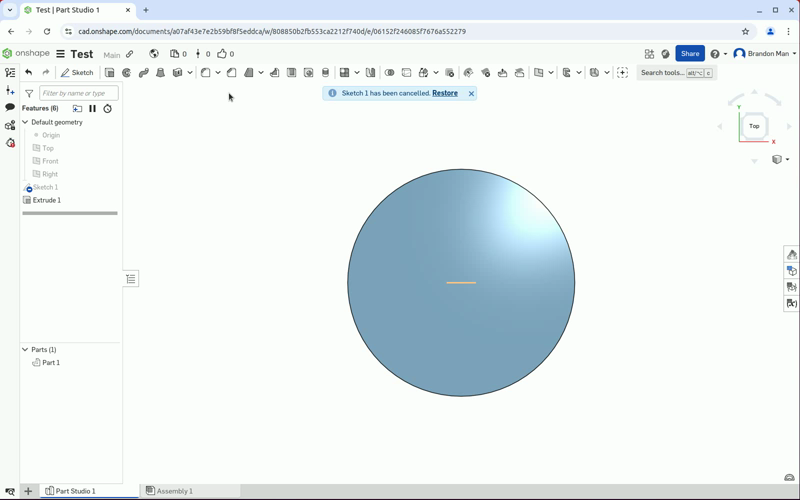
mouse_move(73, 352)
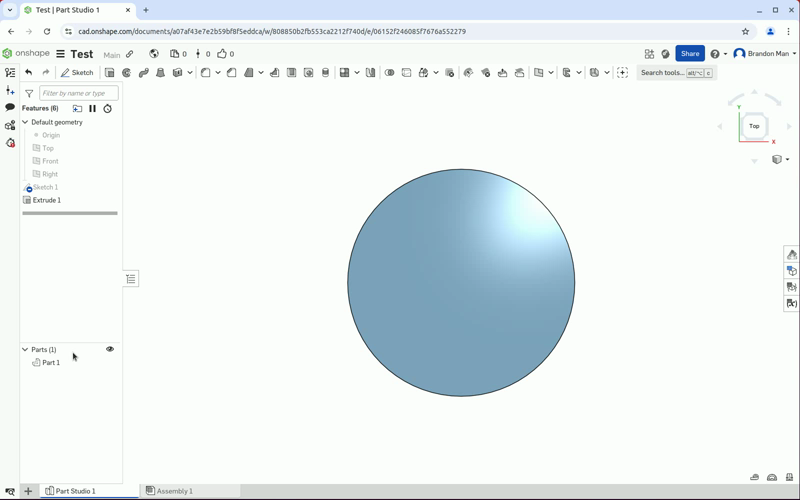
key(y)
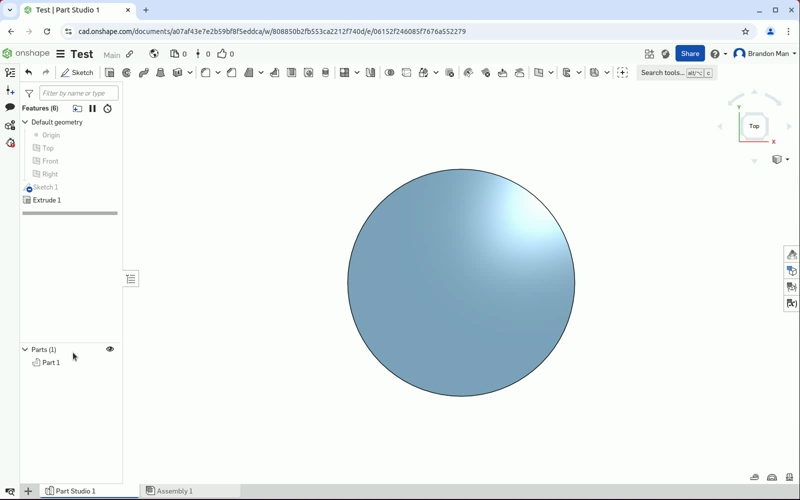
key(shift+p)
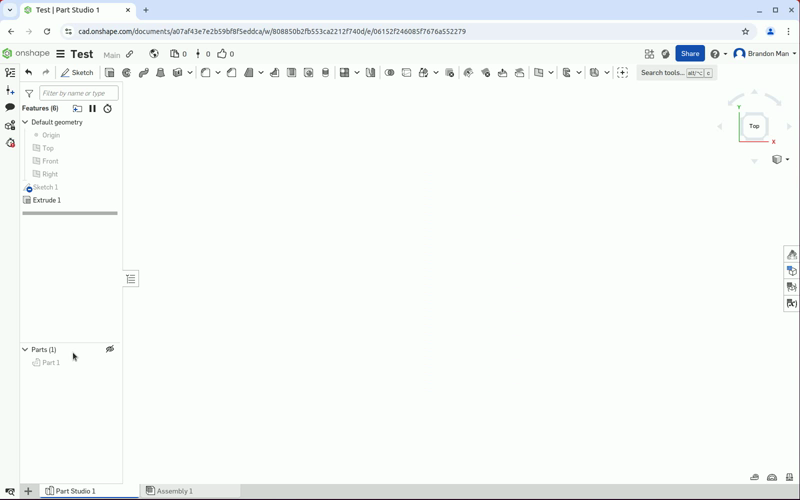
key(space)
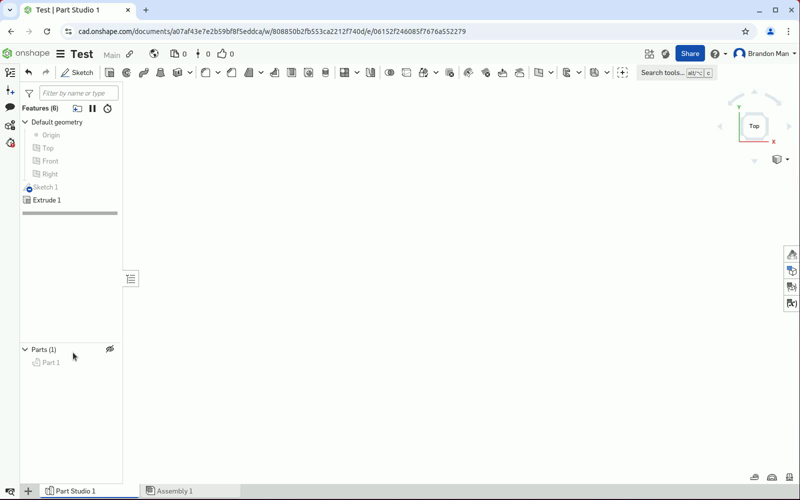
key_down(shift)
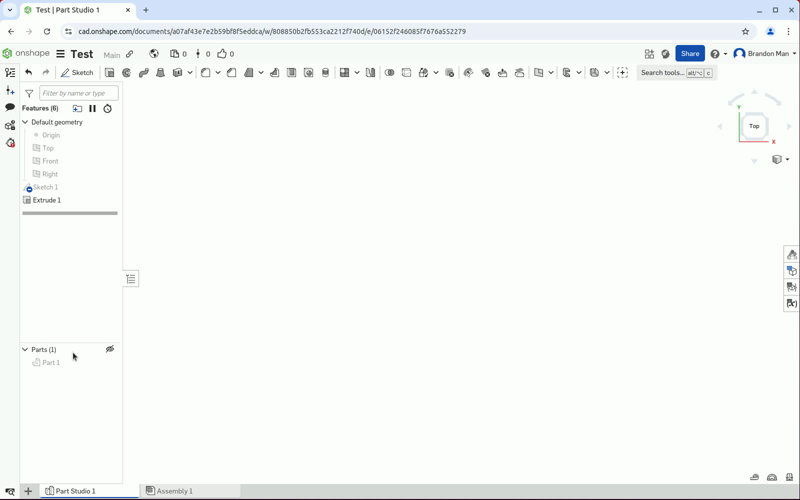
key(up)
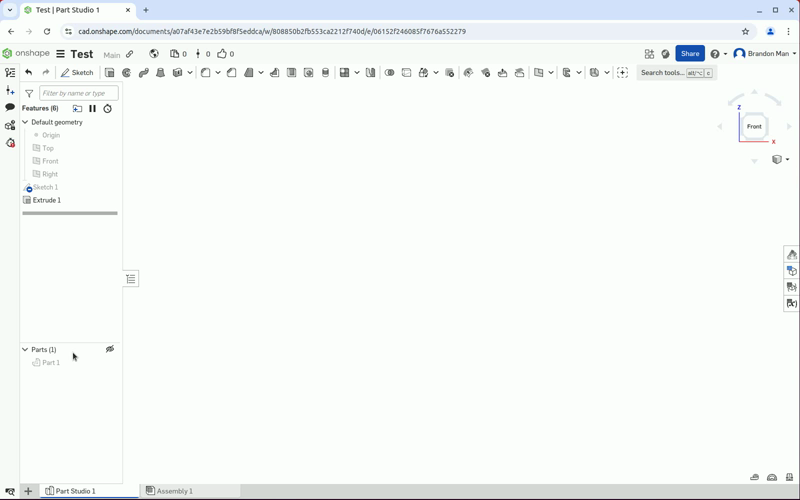
key_up(shift)
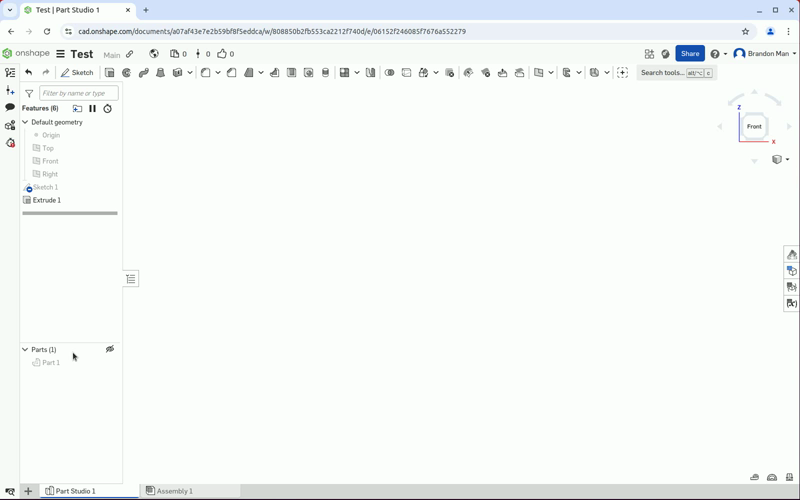
mouse_move(73, 352)
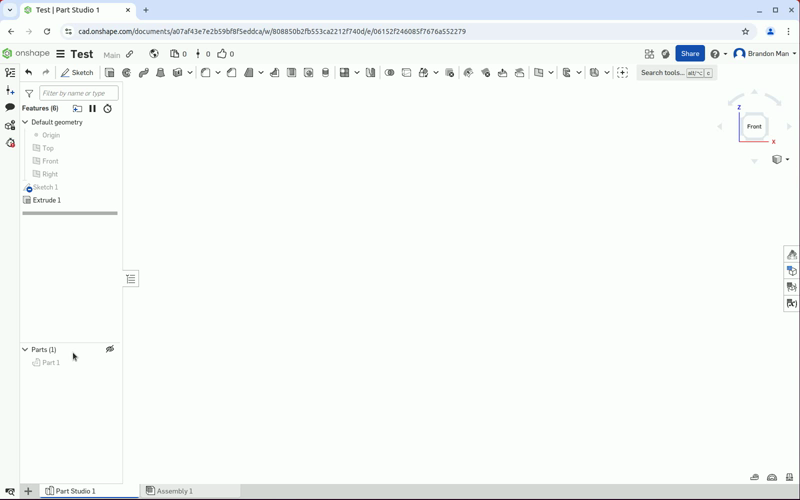
key(shift+y)
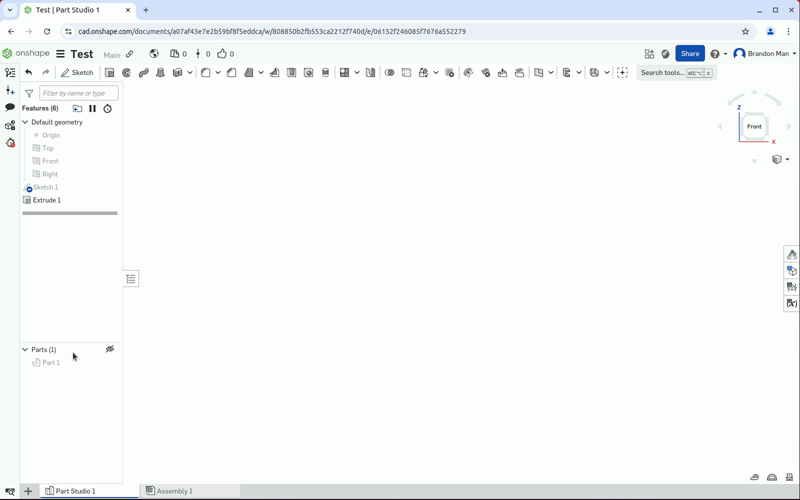
key(shift+s)
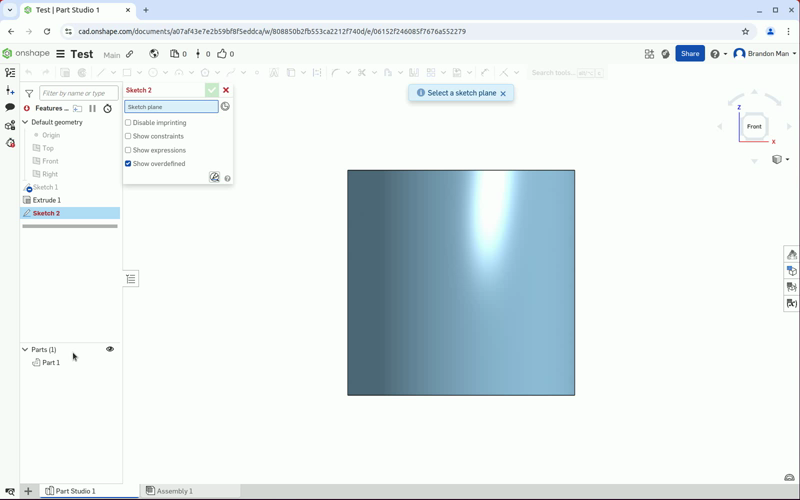
mouse_move(73, 163)
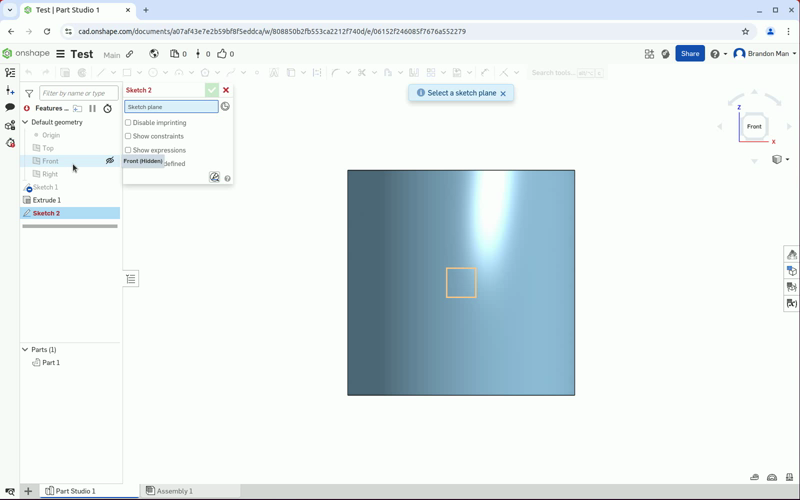
click(73, 163)
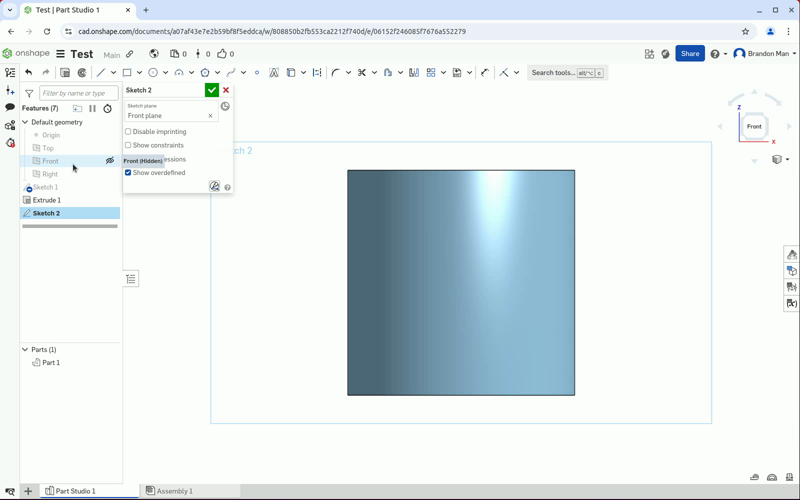
mouse_move(73, 352)
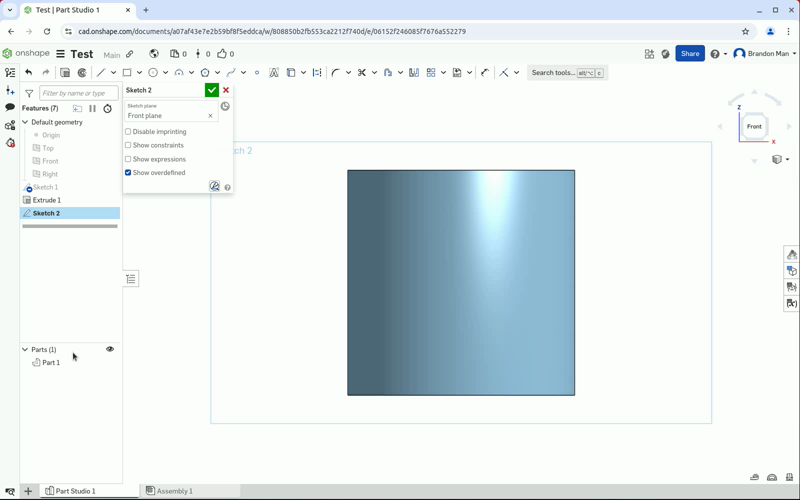
key(y)
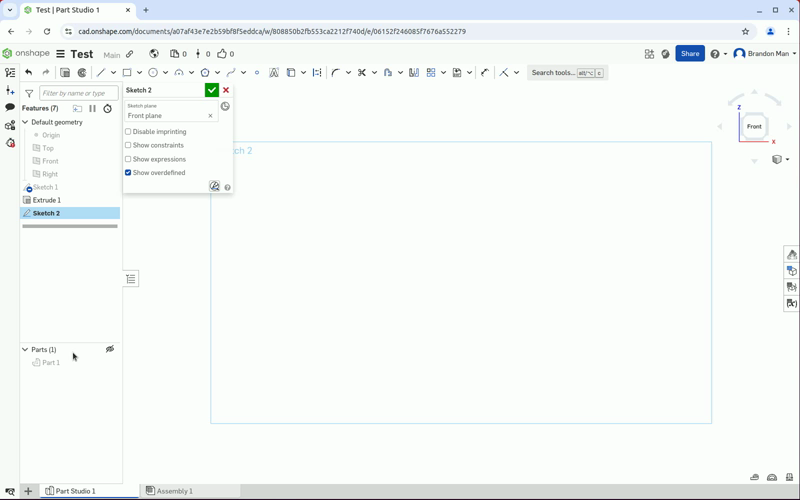
key(c)
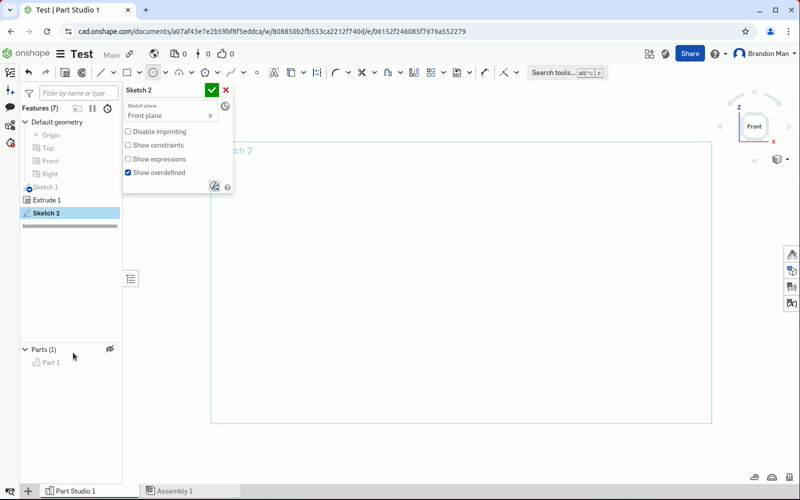
key_down(shift)
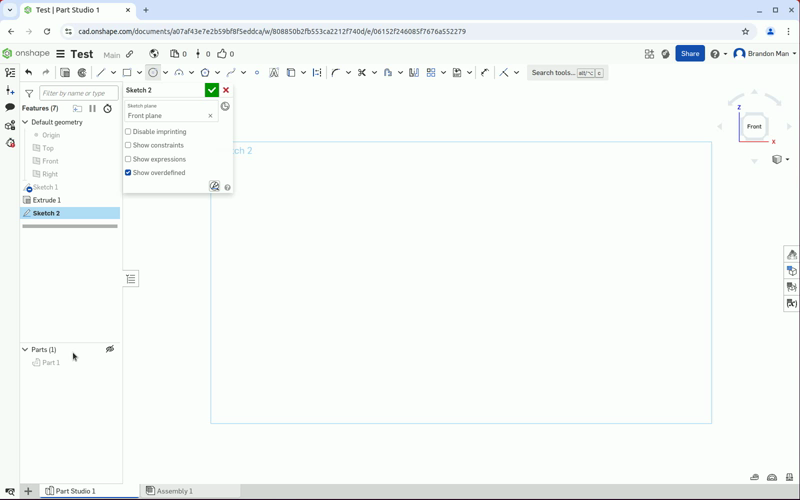
mouse_move(461, 282)
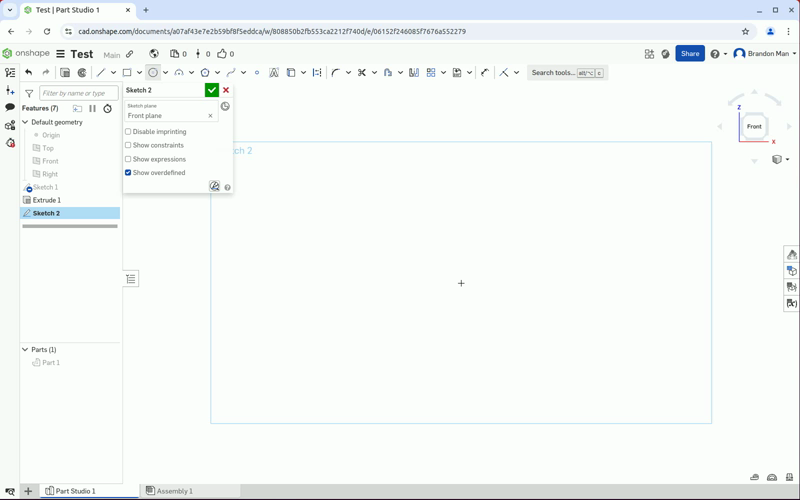
click(461, 282)
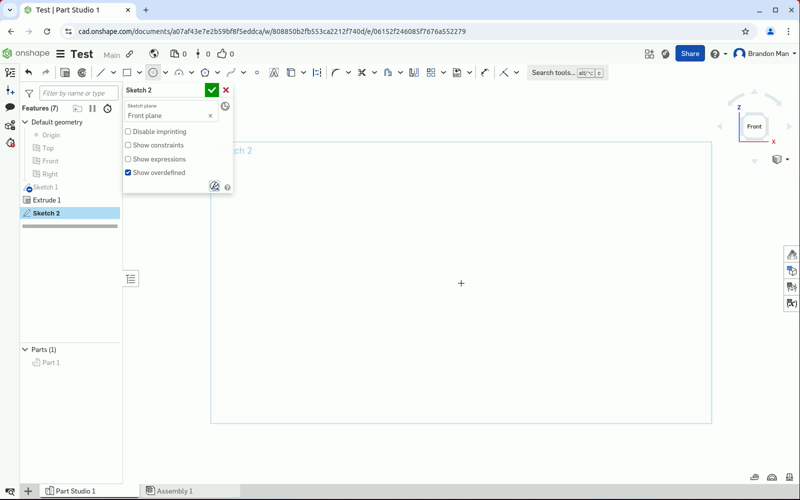
key_up(shift)
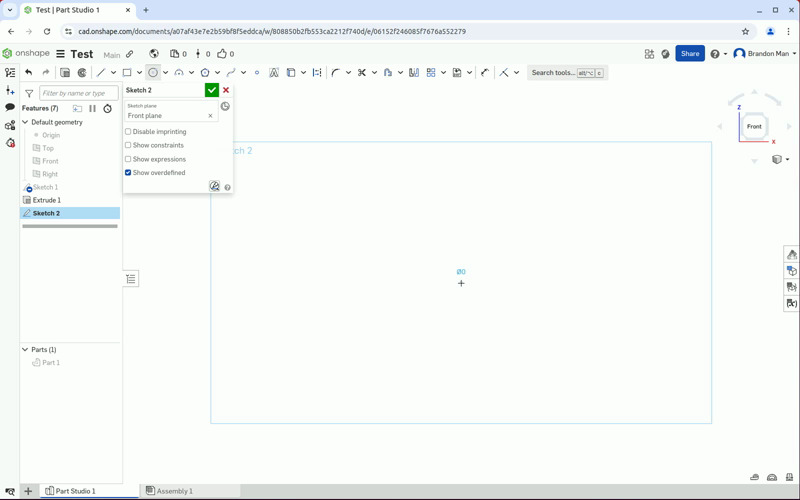
mouse_move(518, 282)
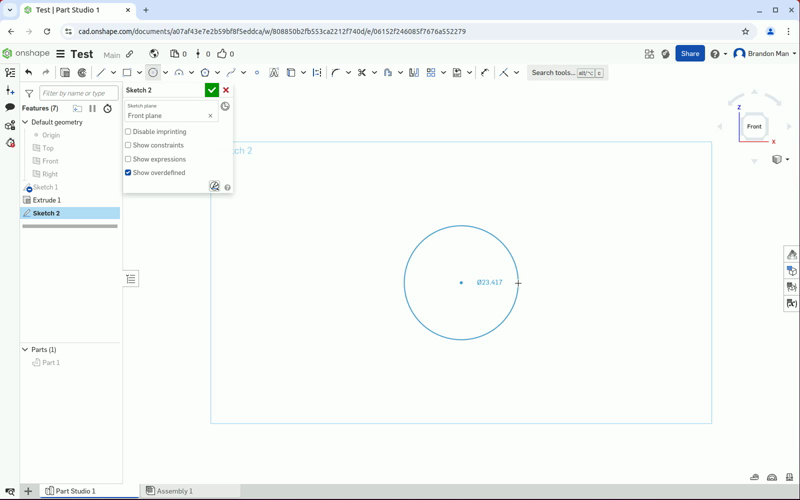
click(518, 282)
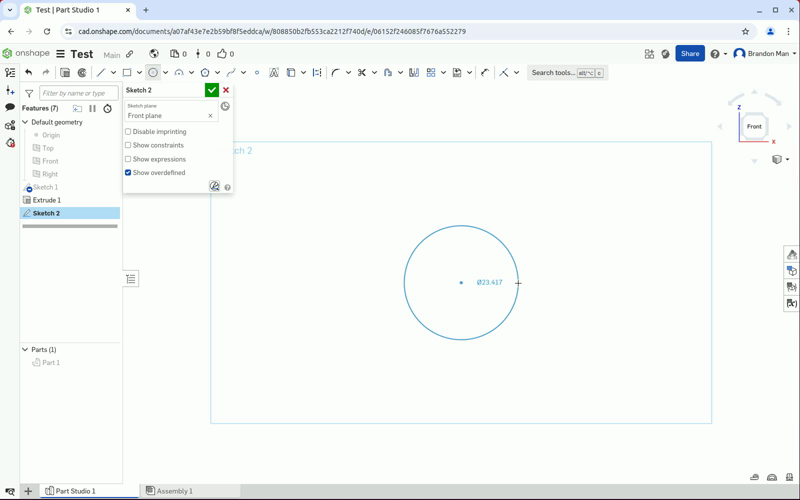
key(esc)
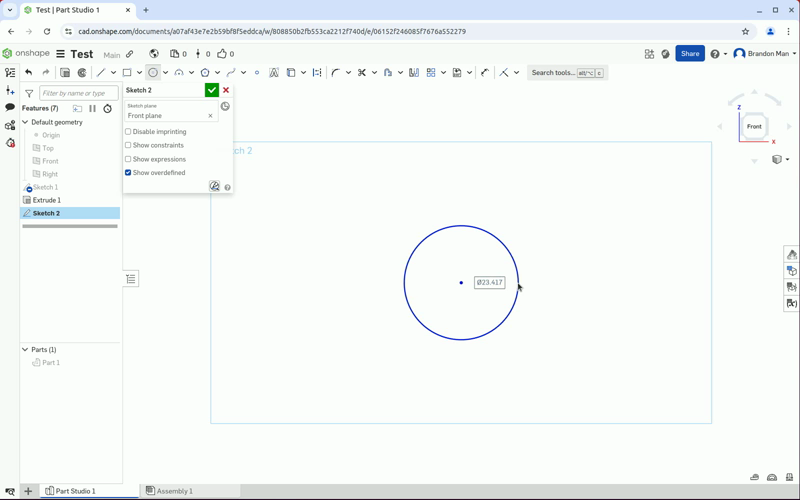
mouse_move(426, 266)
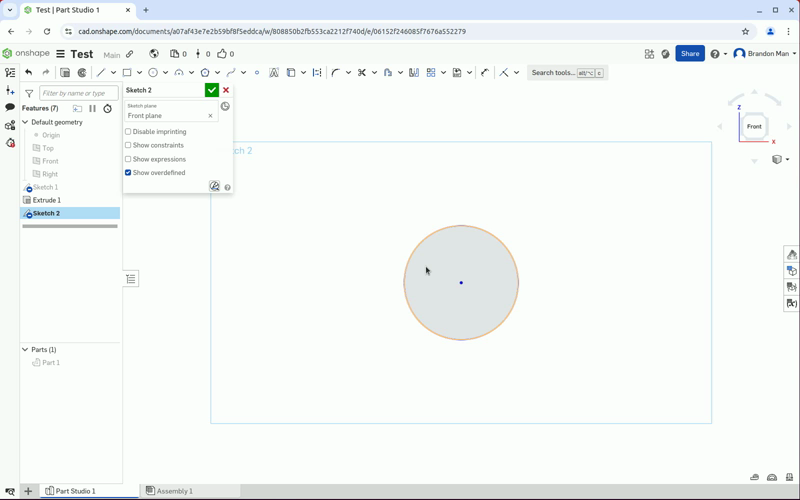
click(426, 266)
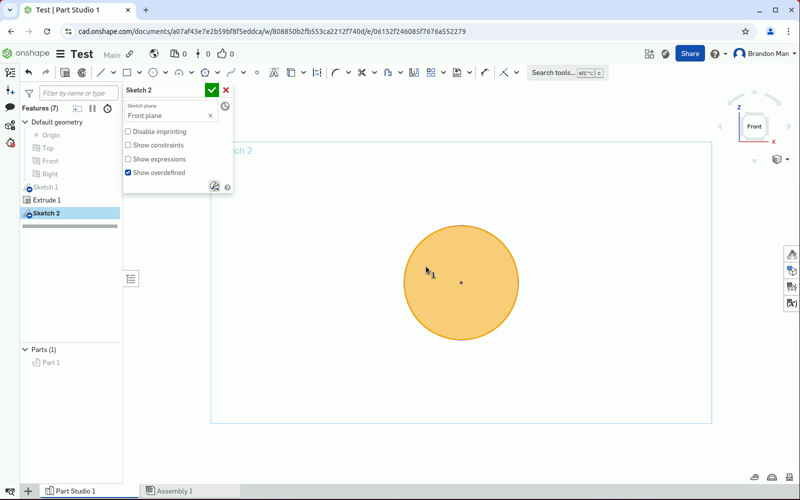
mouse_move(73, 352)
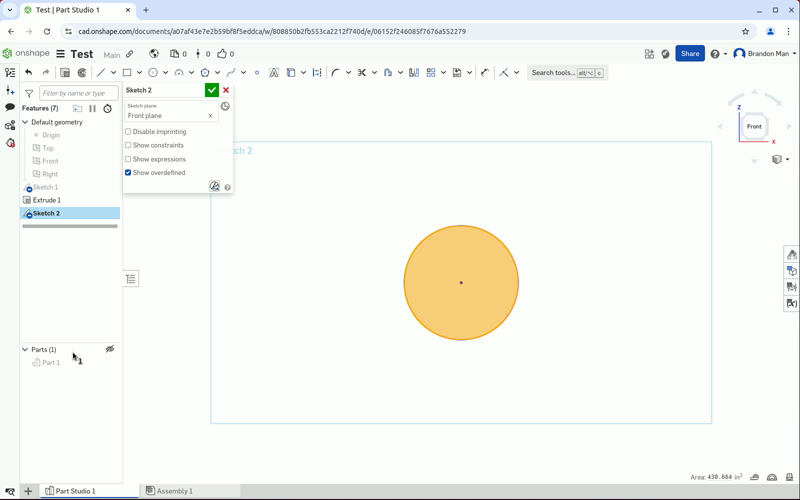
key(shift+y)
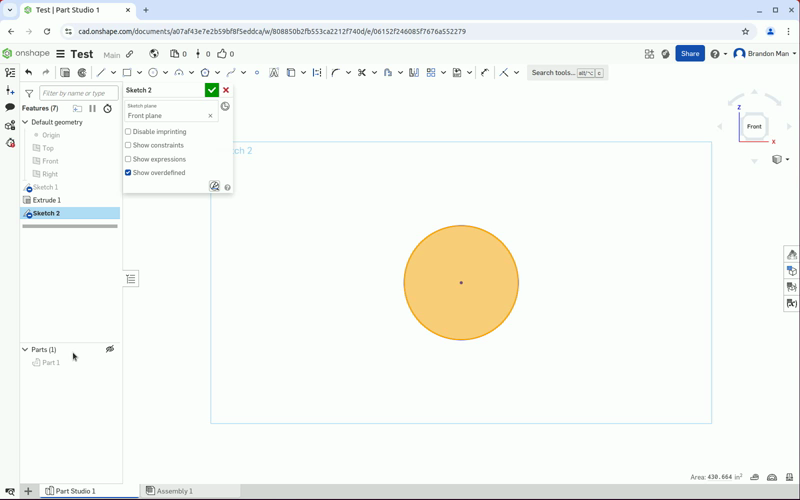
key(shift+e)
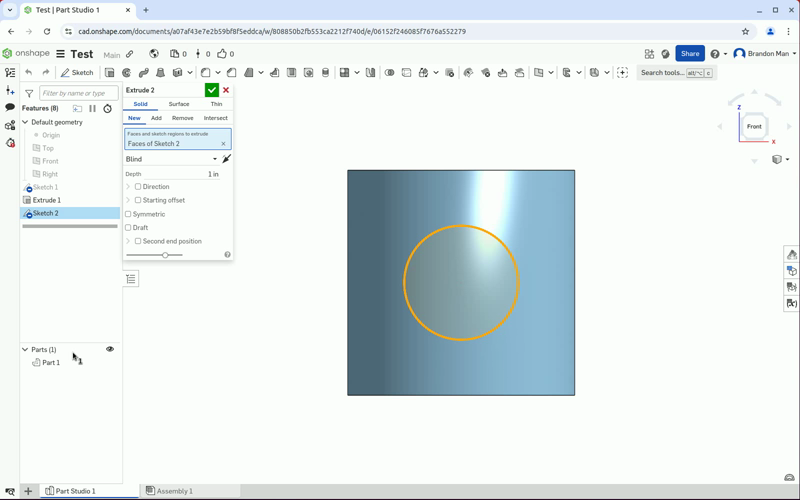
mouse_move(143, 106)
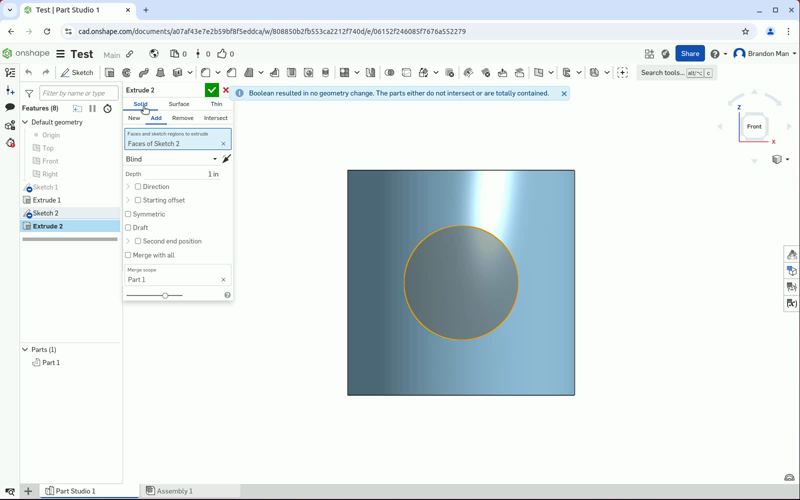
click(143, 106)
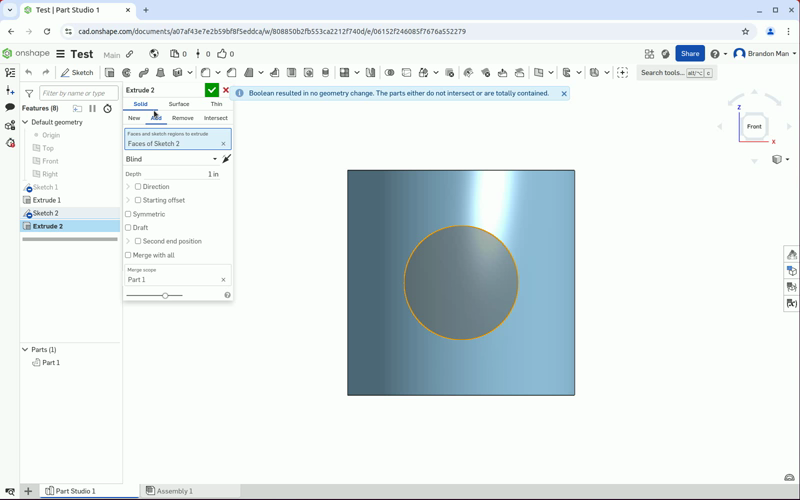
mouse_move(186, 120)
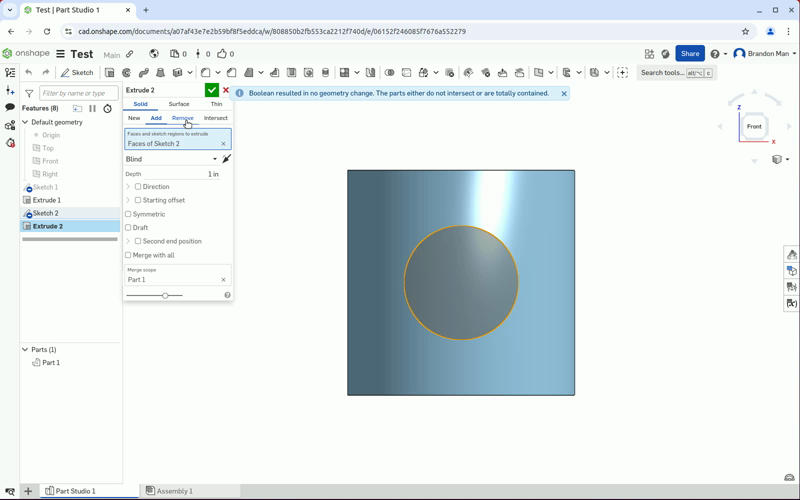
click(186, 120)
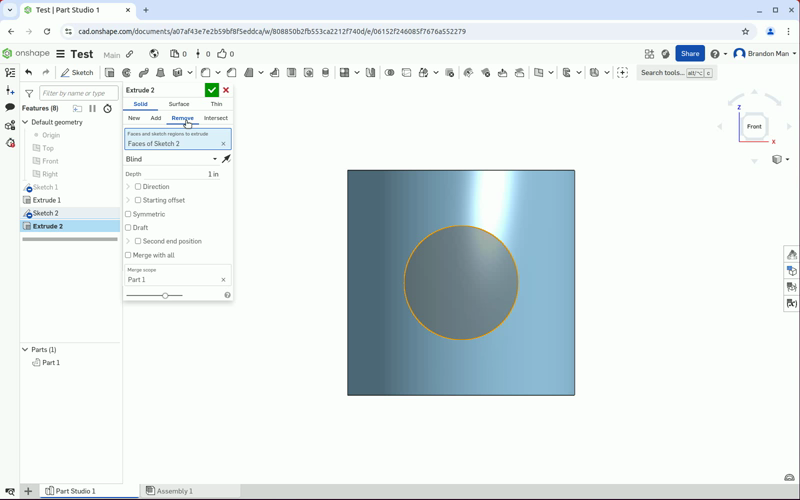
key(tab, 4)
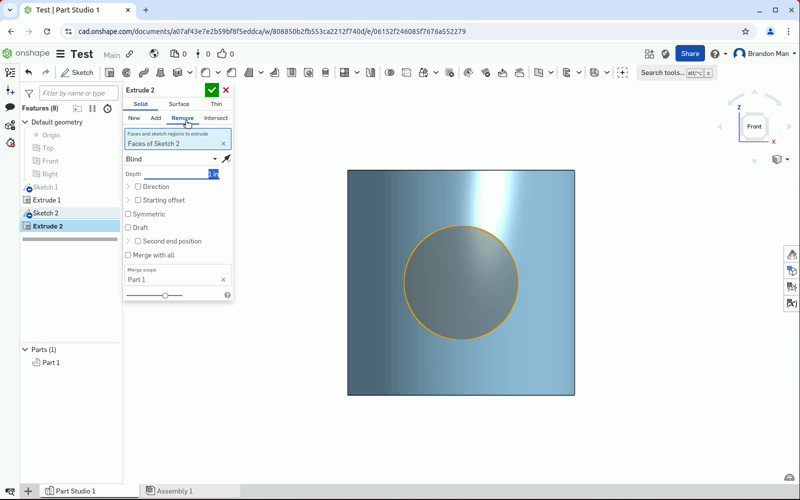
text(-46.216)
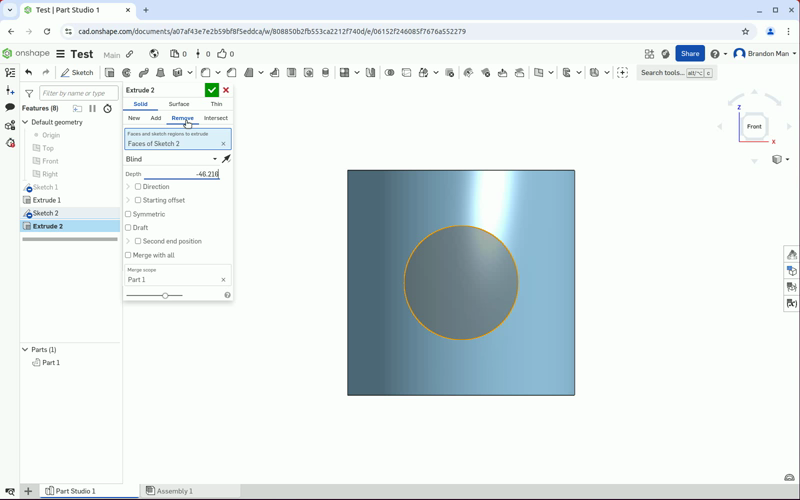
key(tab, 3)
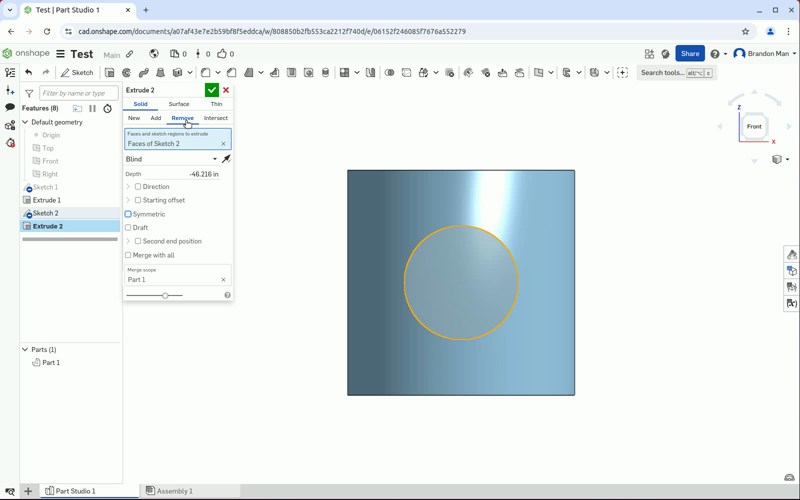
key(space)
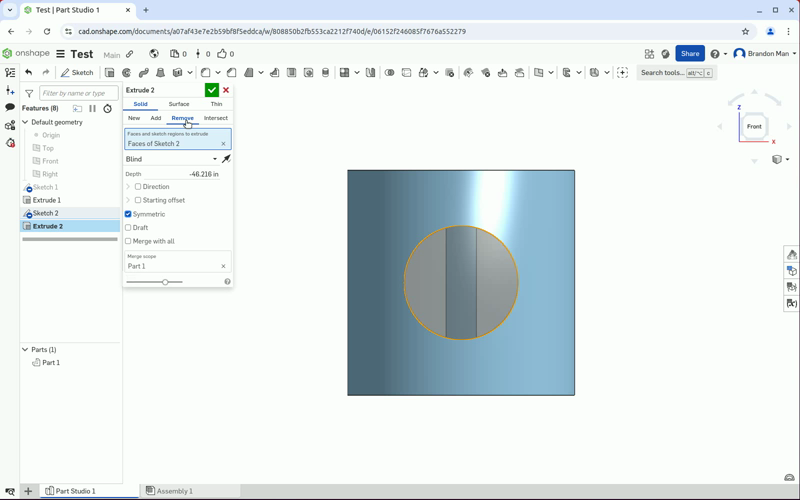
key(tab, 2)
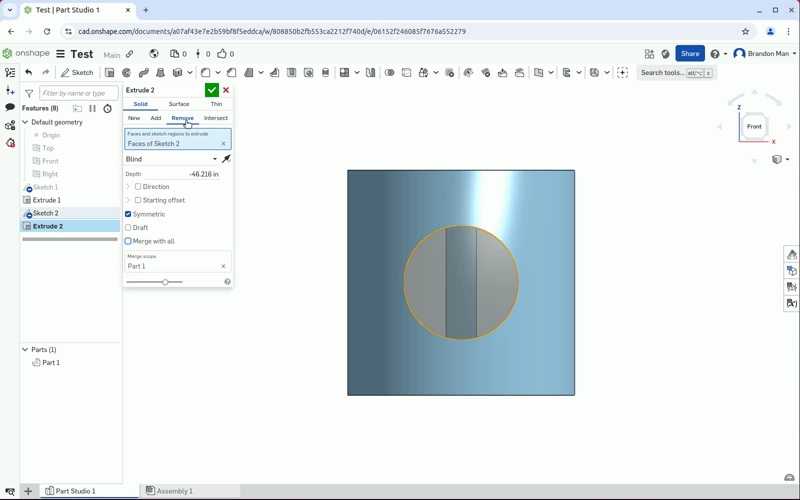
key(space)
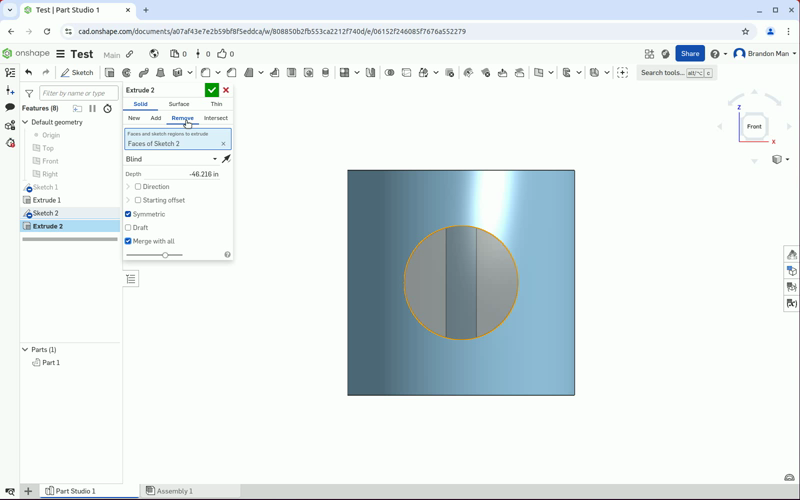
key(enter)
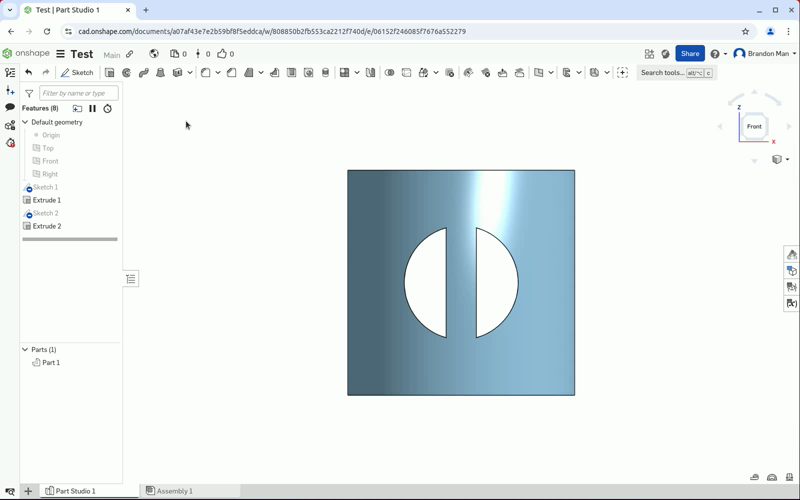
key(shift+h)
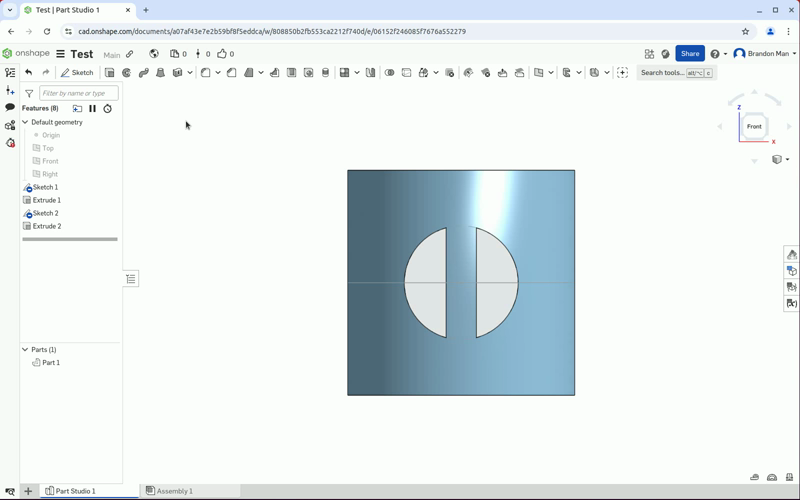
key(shift+h)
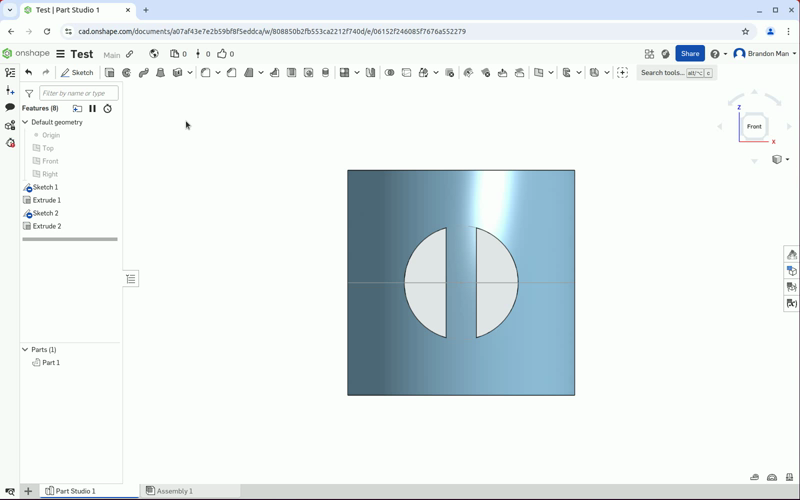
key(shift+7)
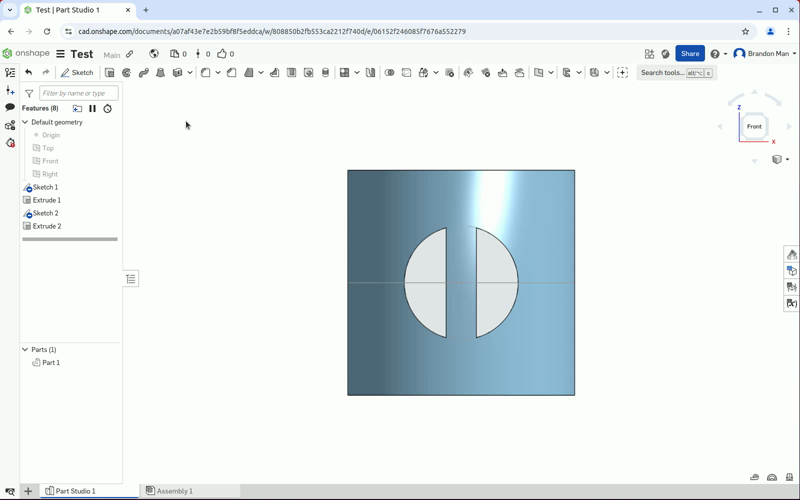
key(left, 2)
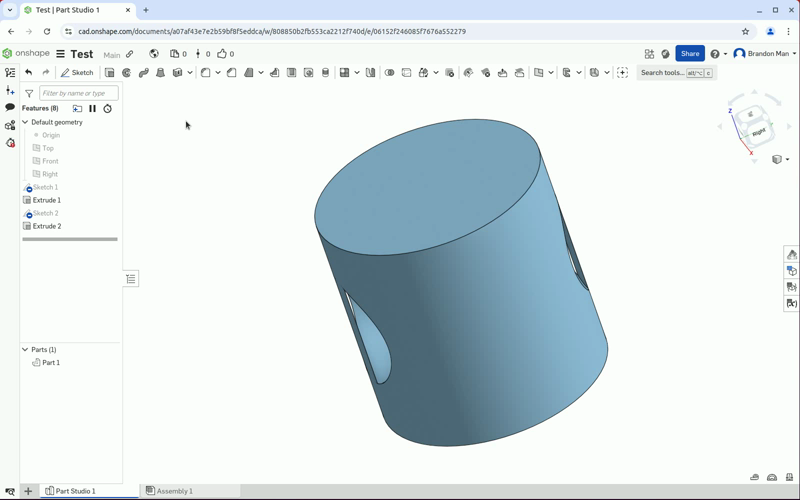
key(down, 2)
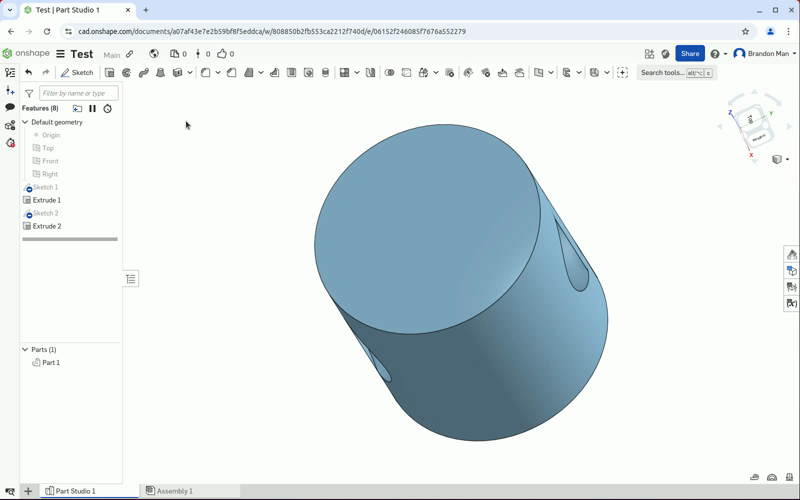
key(up, 2)
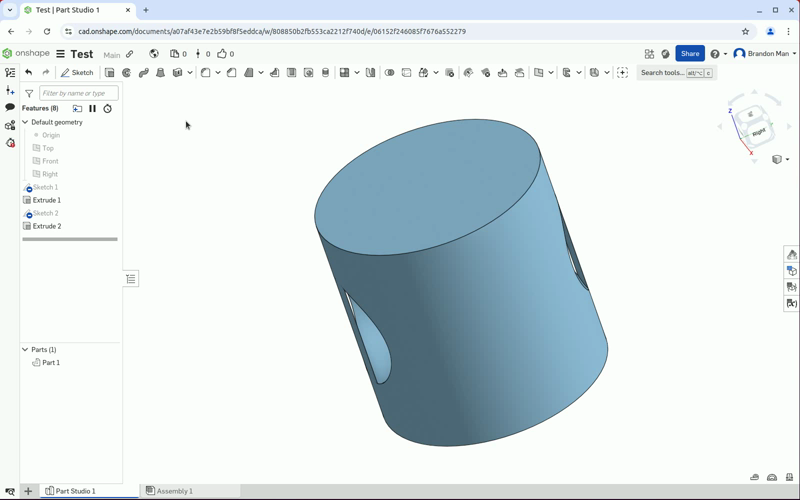
key(right, 2)
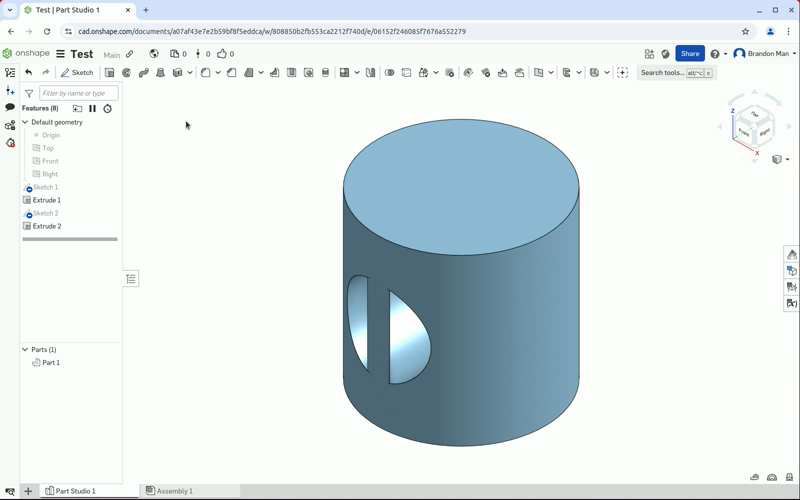
mouse_move(73, 189)
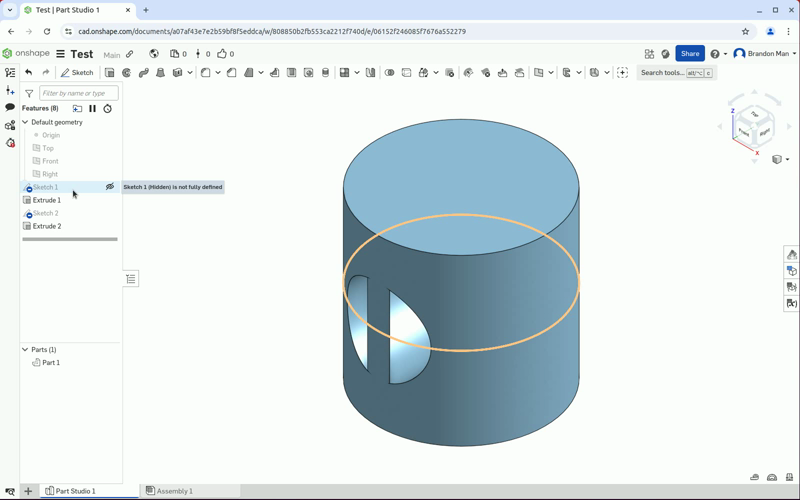
click(73, 189)